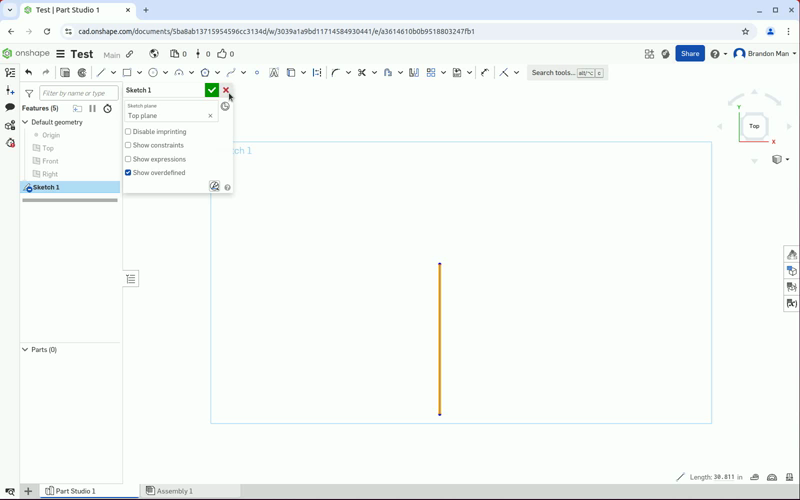
key(shift+h)
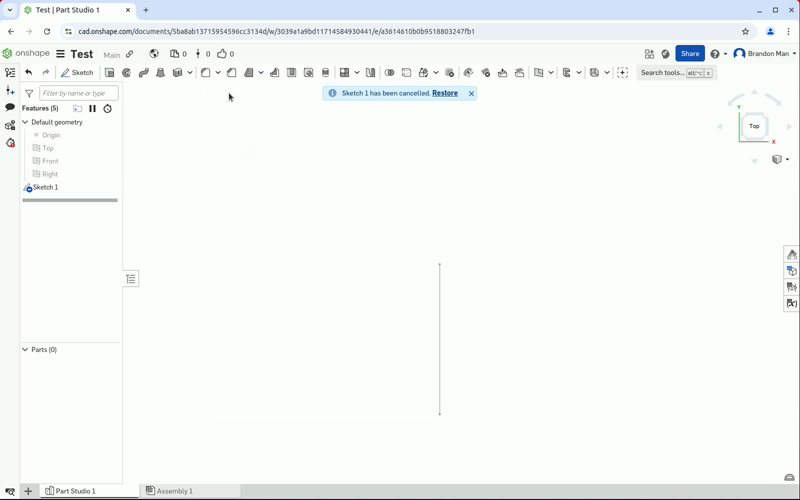
key(shift+s)
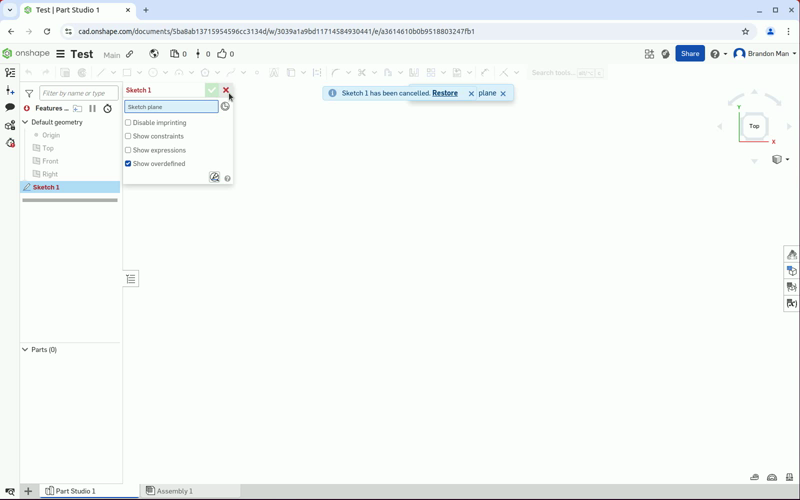
mouse_move(73, 150)
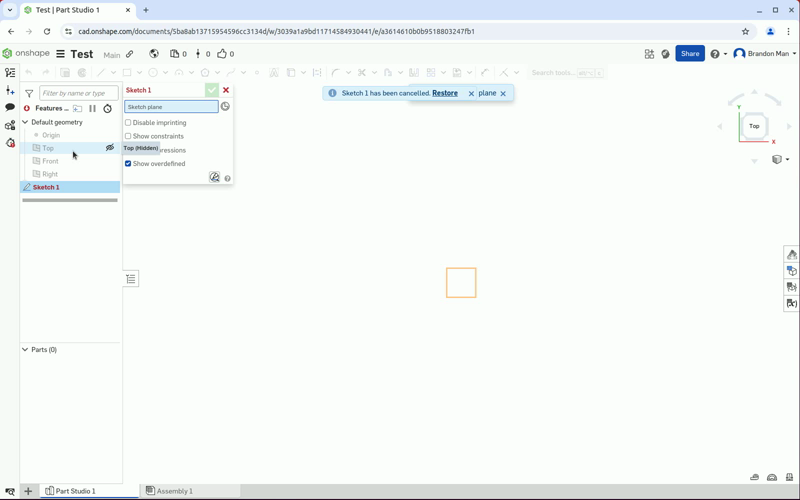
click(73, 150)
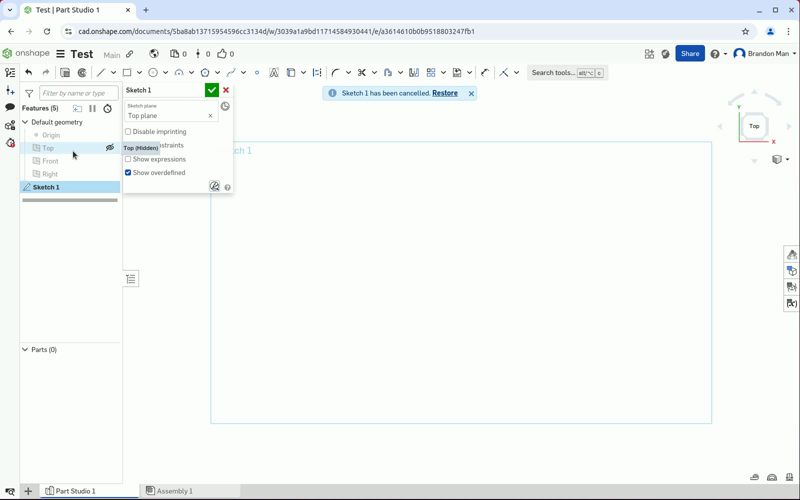
mouse_move(73, 352)
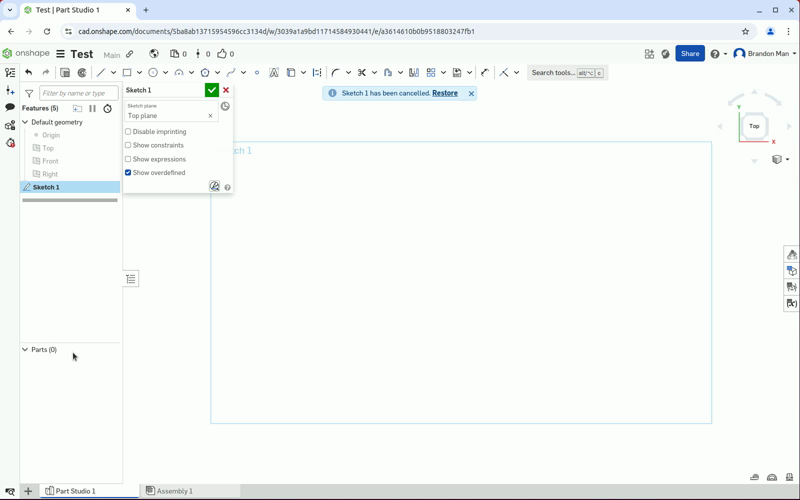
key(y)
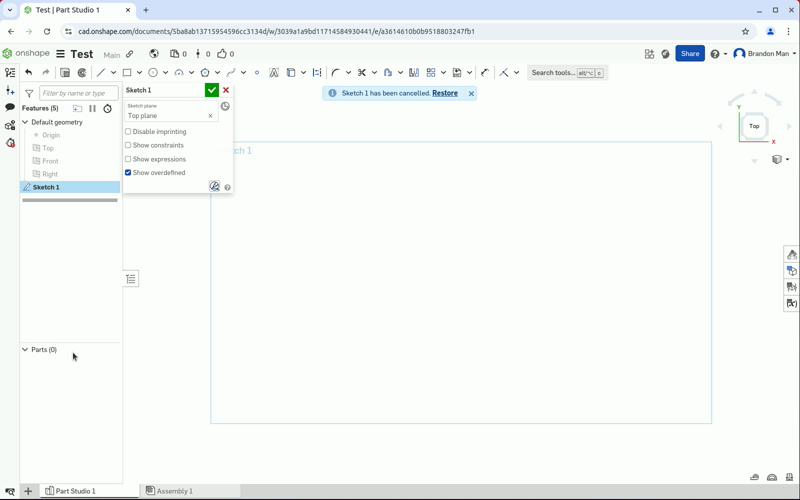
key(c)
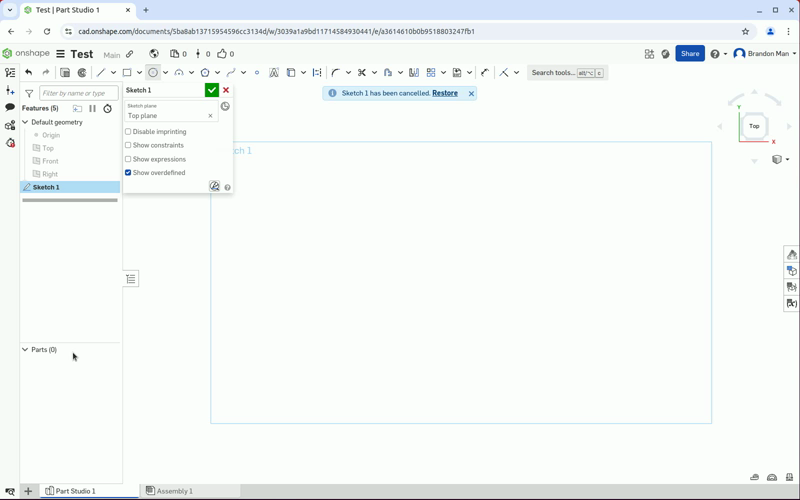
key_down(shift)
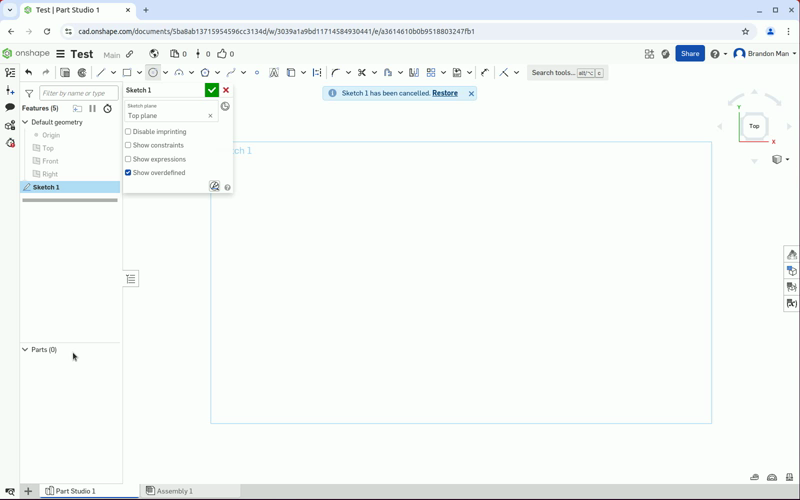
mouse_move(461, 282)
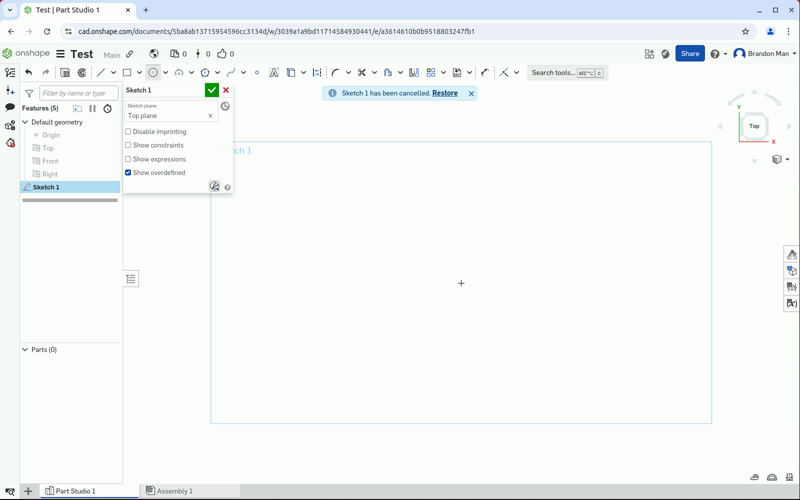
click(461, 282)
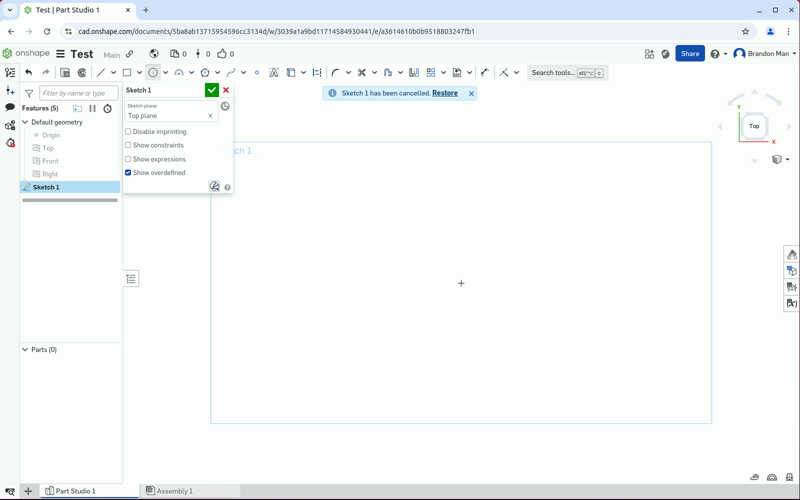
key_up(shift)
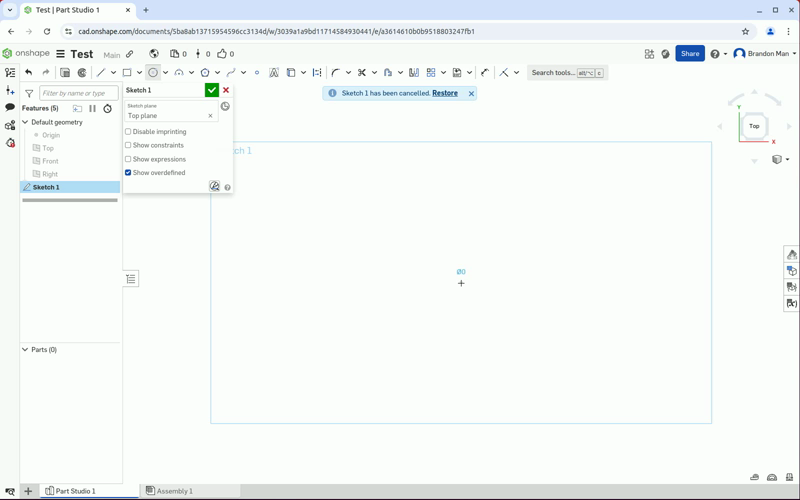
mouse_move(516, 282)
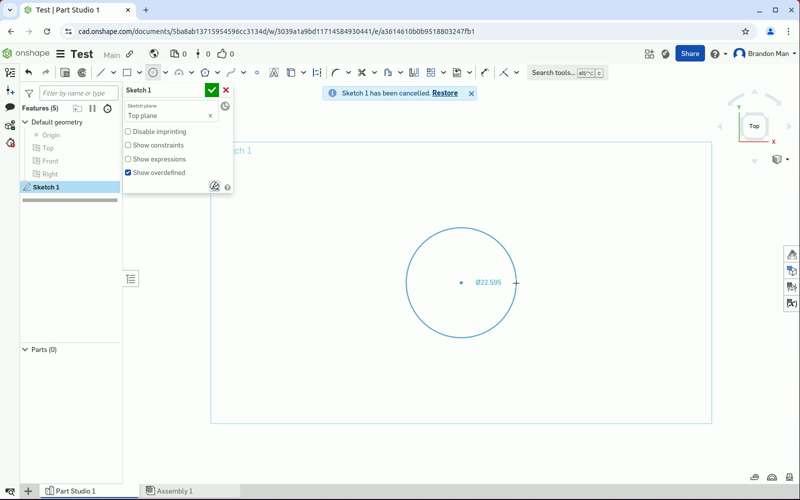
click(516, 282)
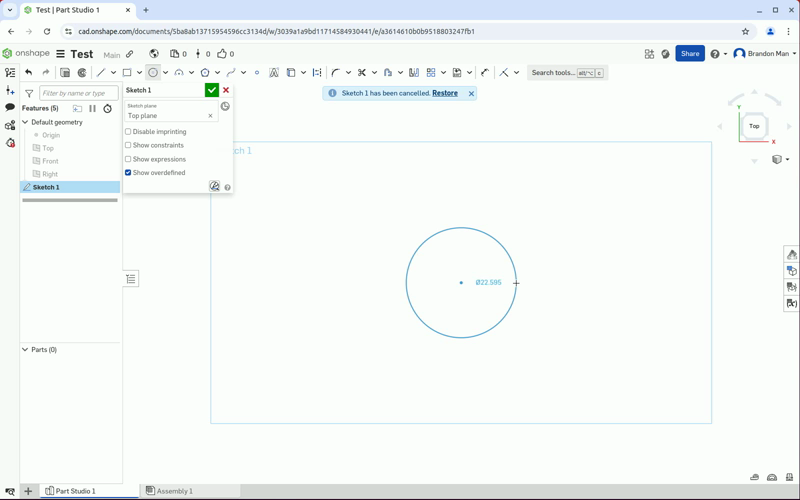
key(esc)
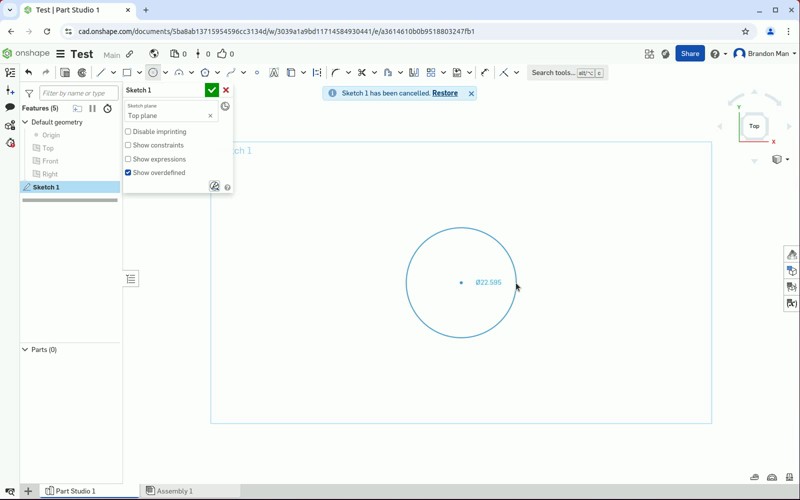
key(c)
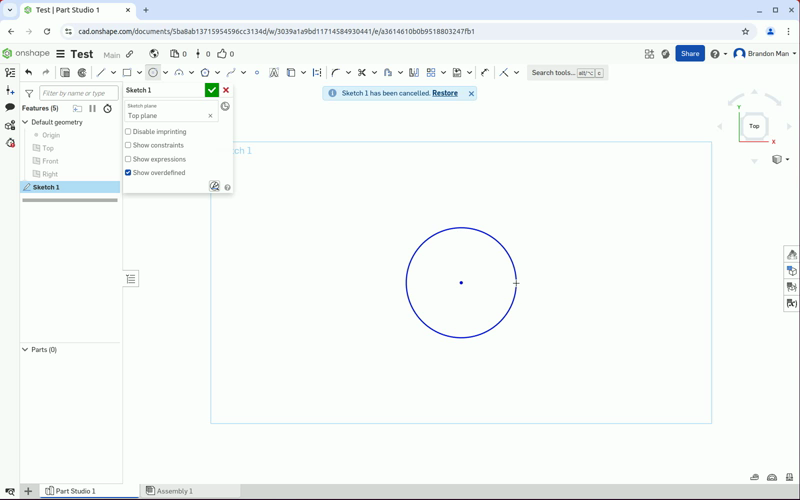
key_down(shift)
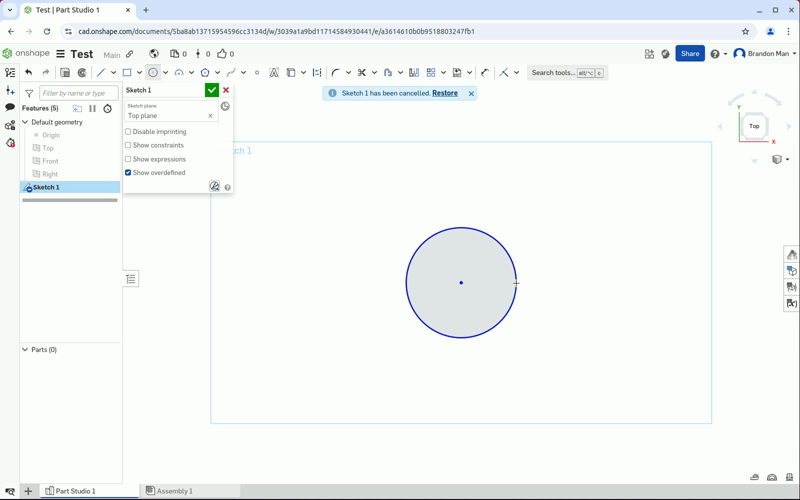
mouse_move(461, 282)
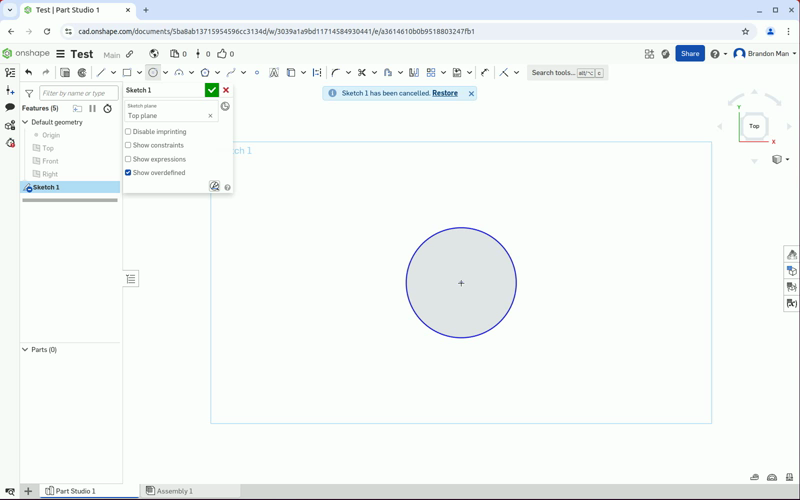
click(461, 282)
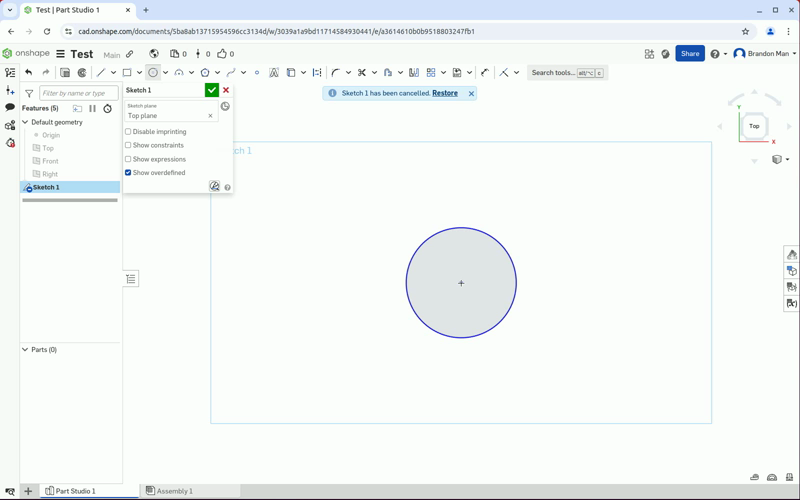
key_up(shift)
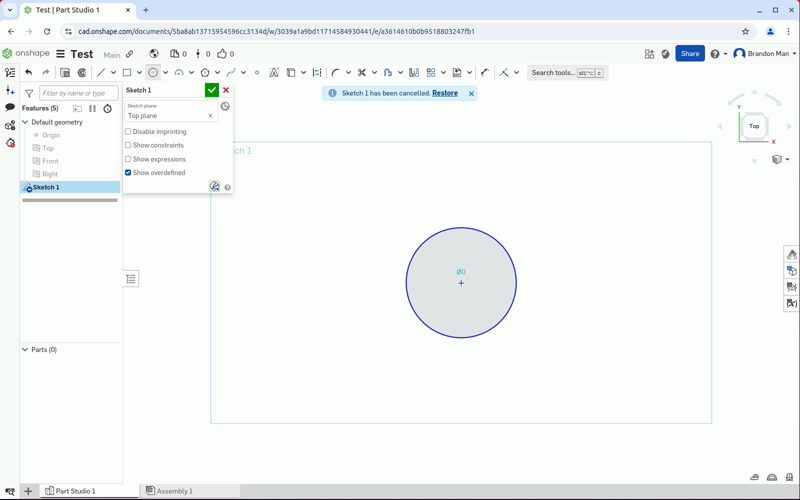
mouse_move(473, 282)
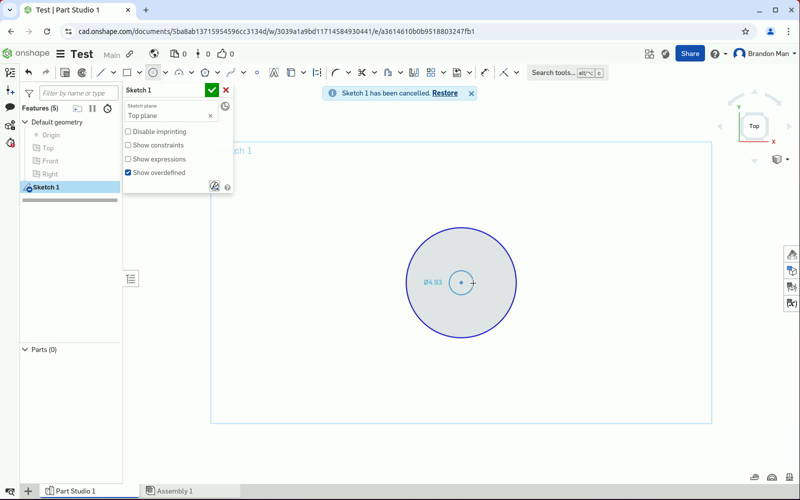
click(473, 282)
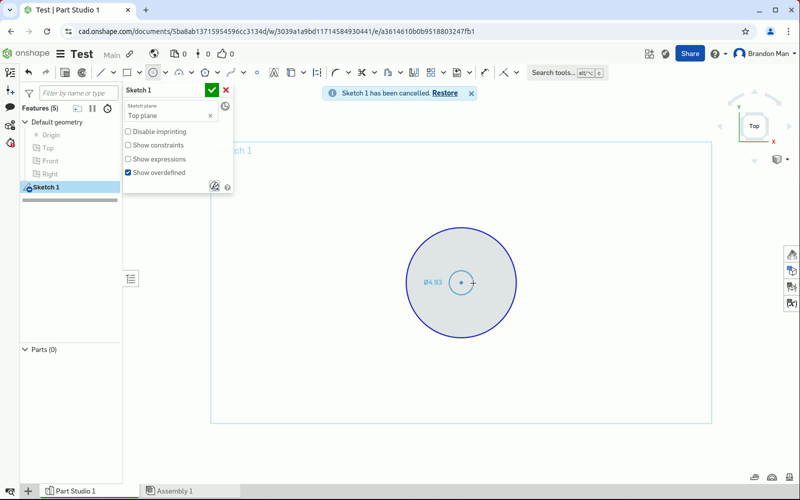
key(esc)
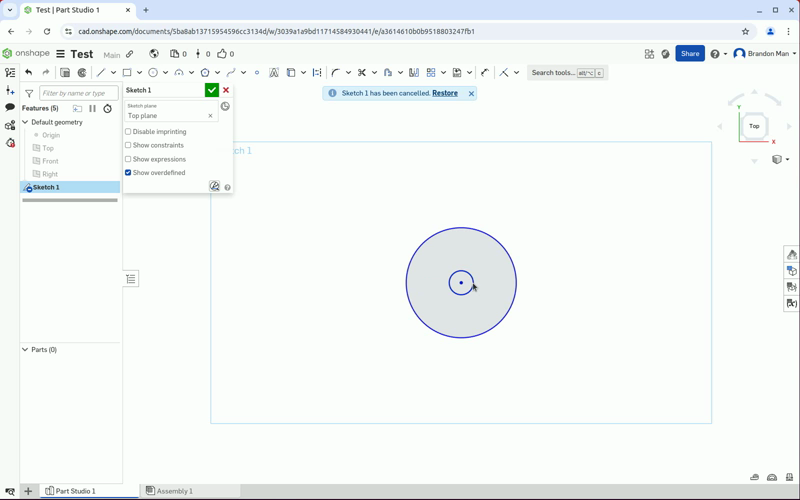
mouse_move(430, 314)
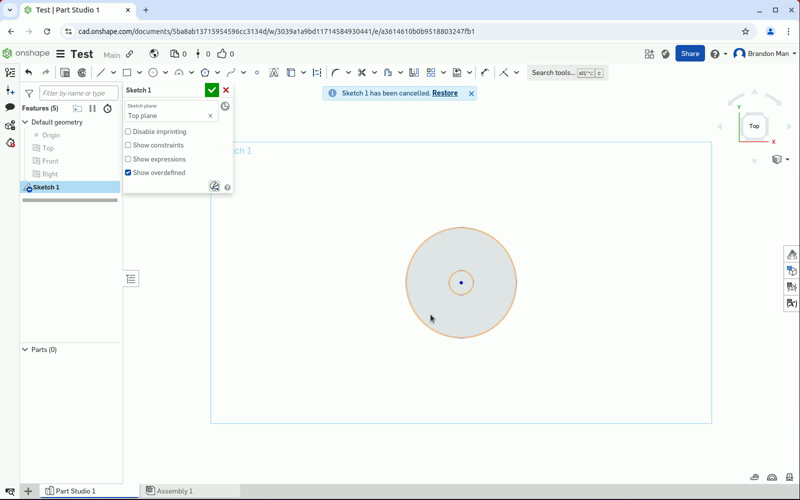
click(430, 314)
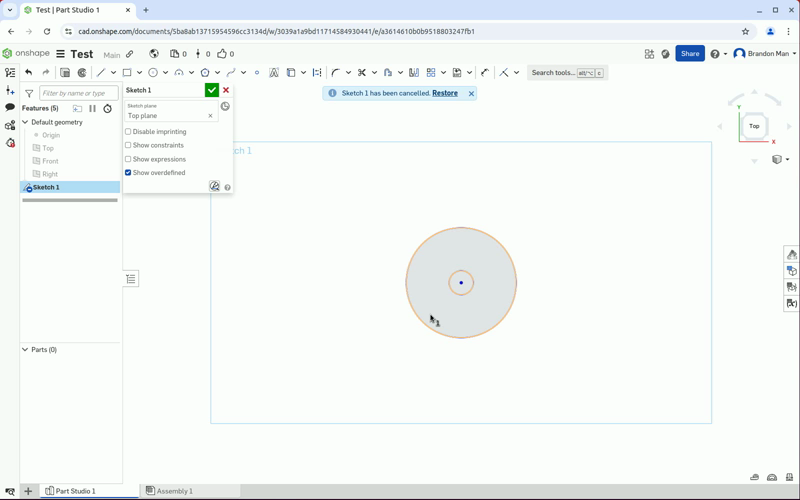
mouse_move(73, 352)
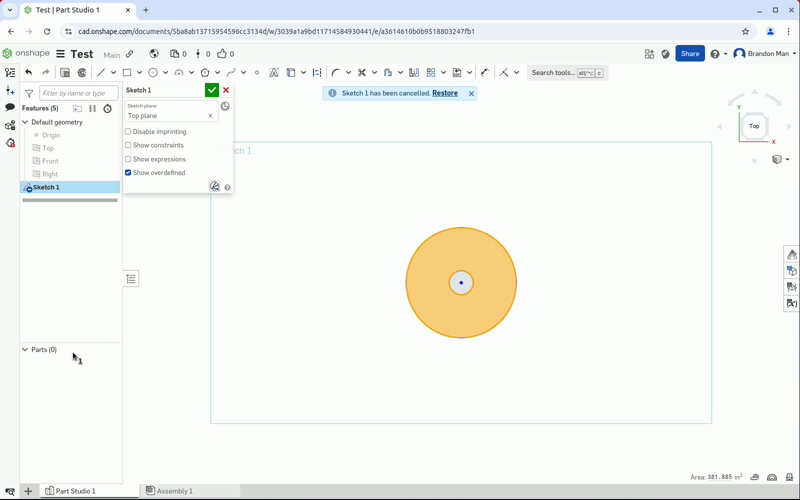
key(shift+y)
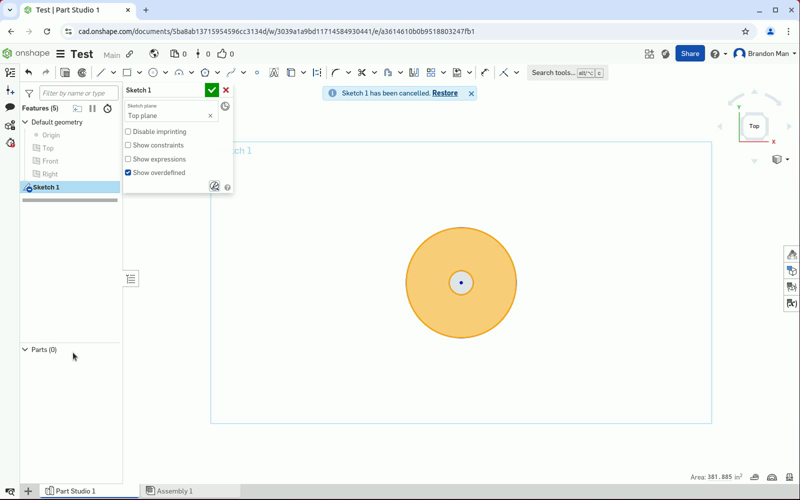
key(shift+e)
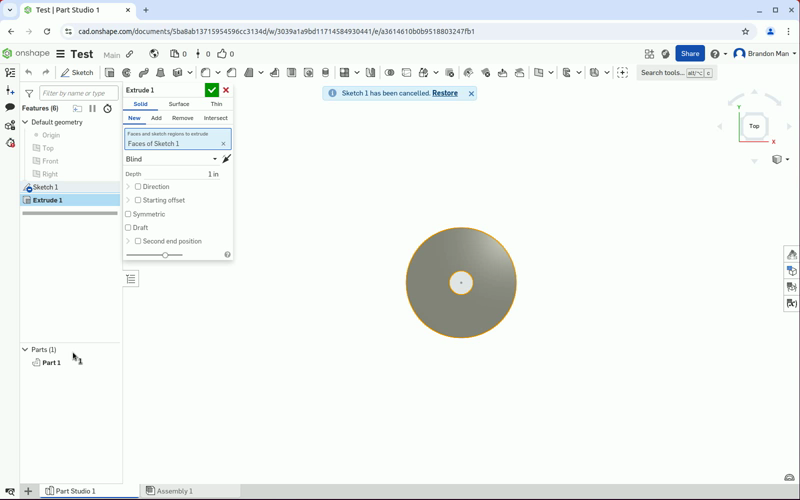
mouse_move(143, 106)
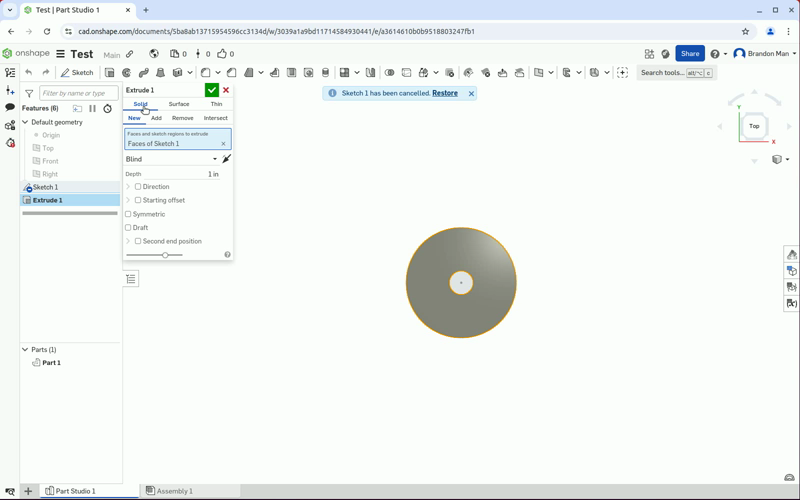
click(143, 106)
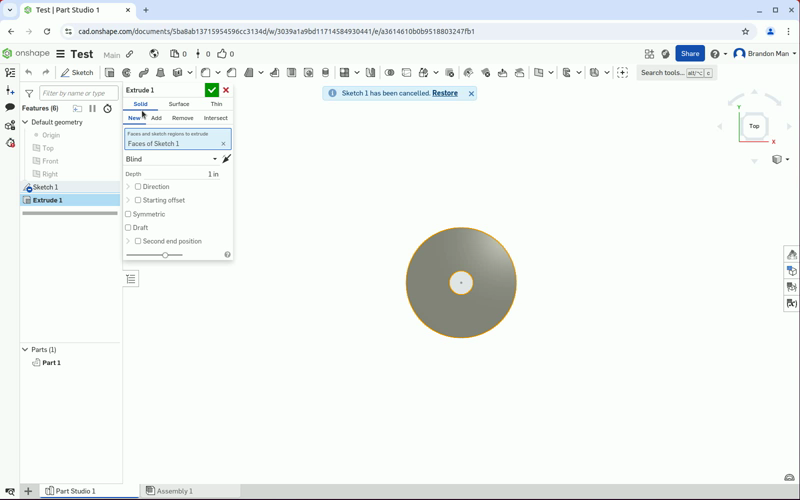
mouse_move(137, 120)
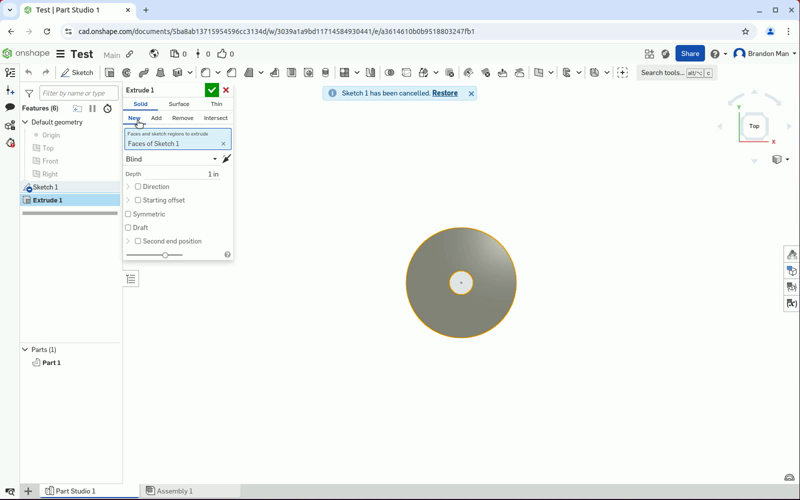
click(137, 120)
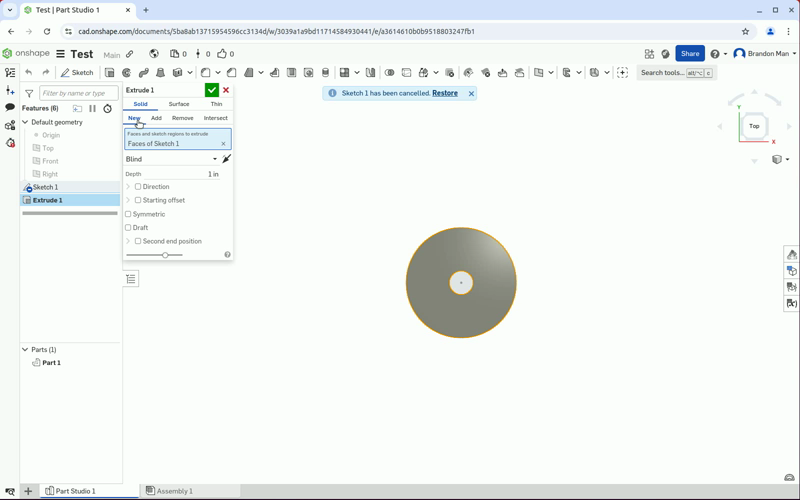
key(tab, 4)
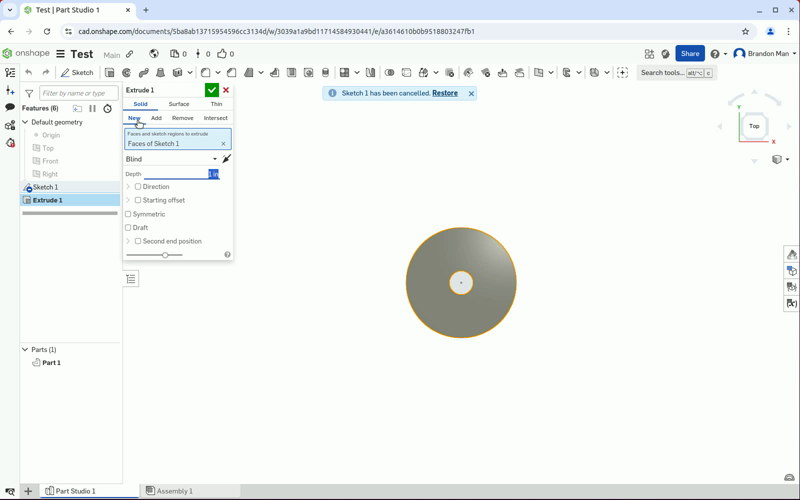
text(7.221)
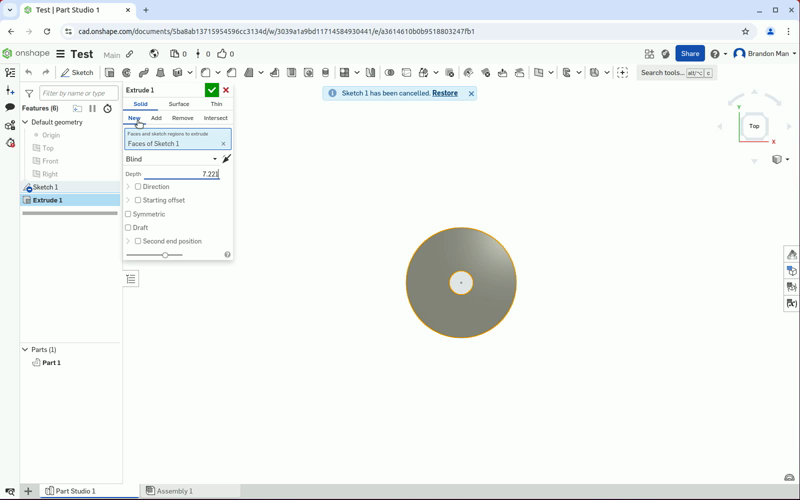
key(enter)
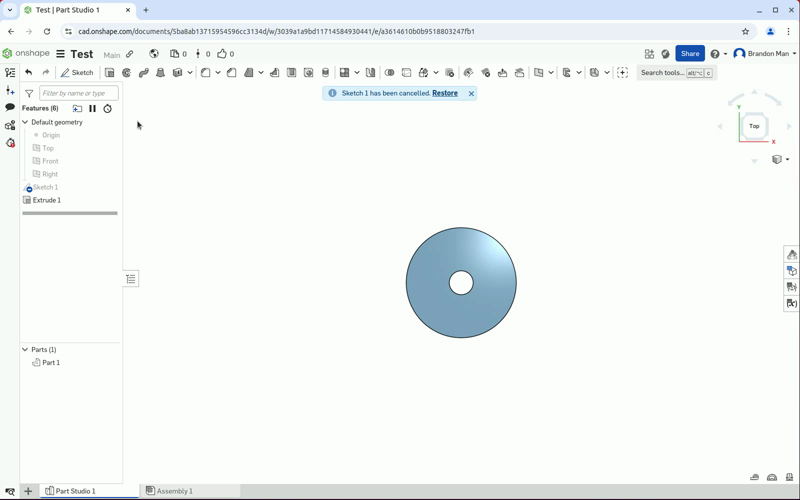
key(shift+h)
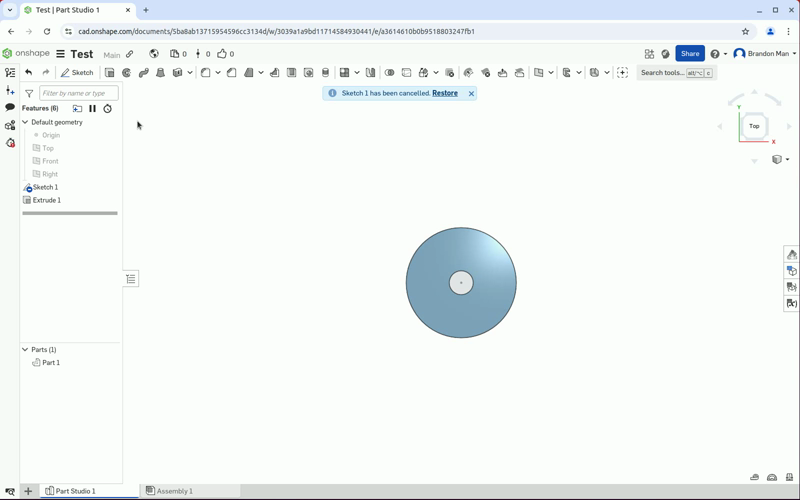
key(shift+h)
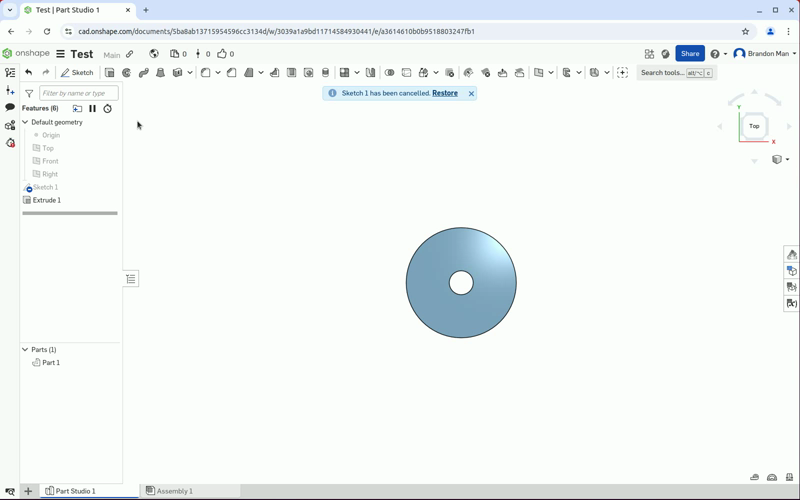
mouse_move(73, 189)
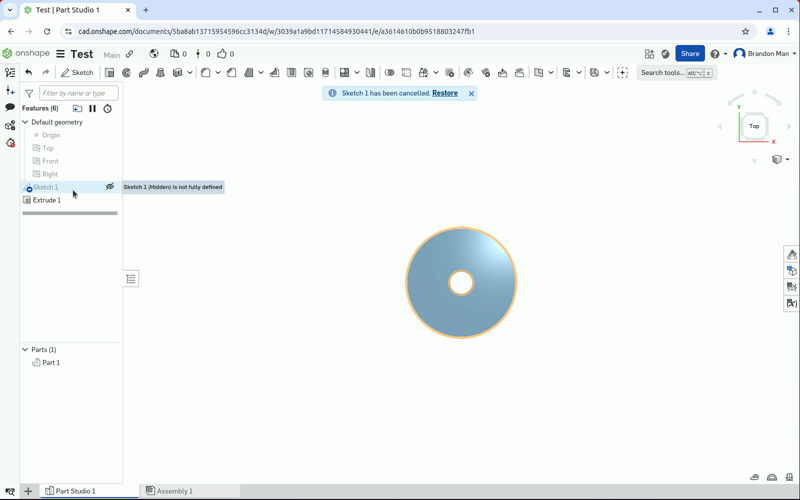
click(73, 189)
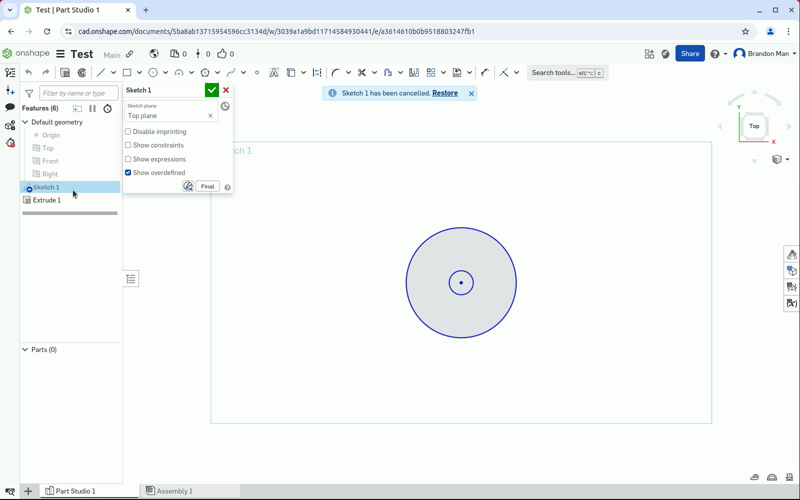
mouse_move(229, 92)
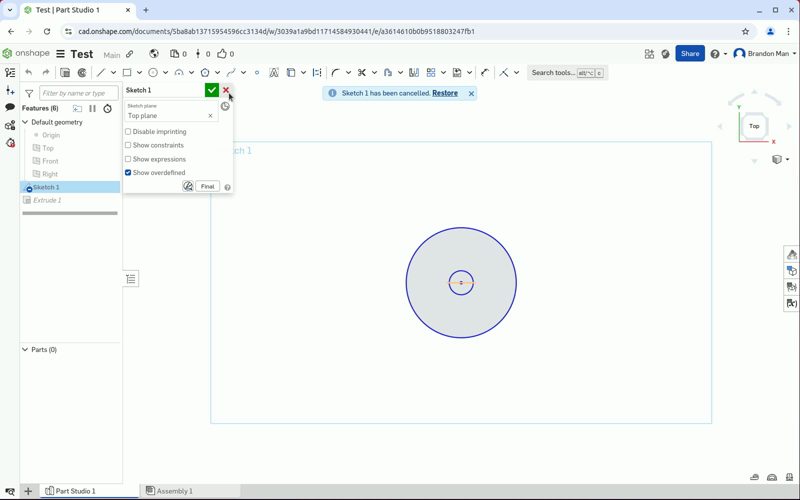
click(229, 92)
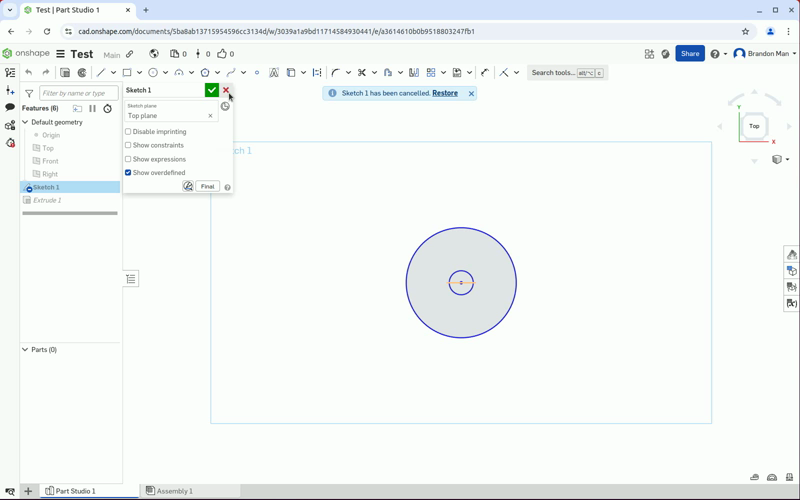
key(shift+s)
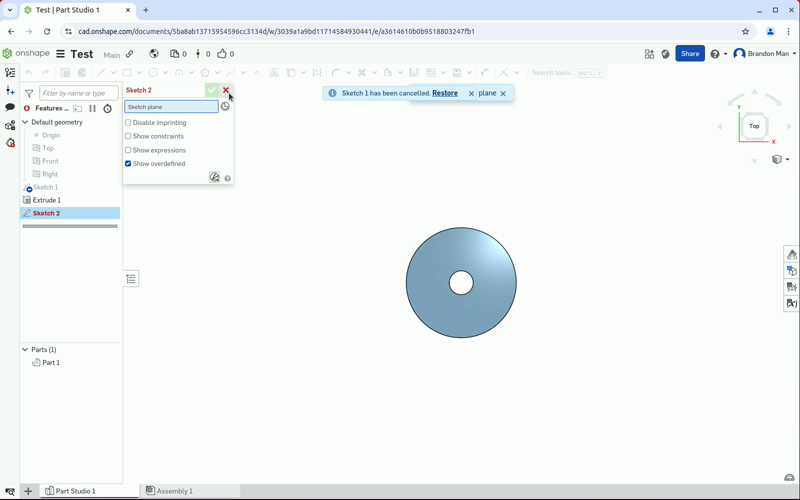
mouse_move(73, 150)
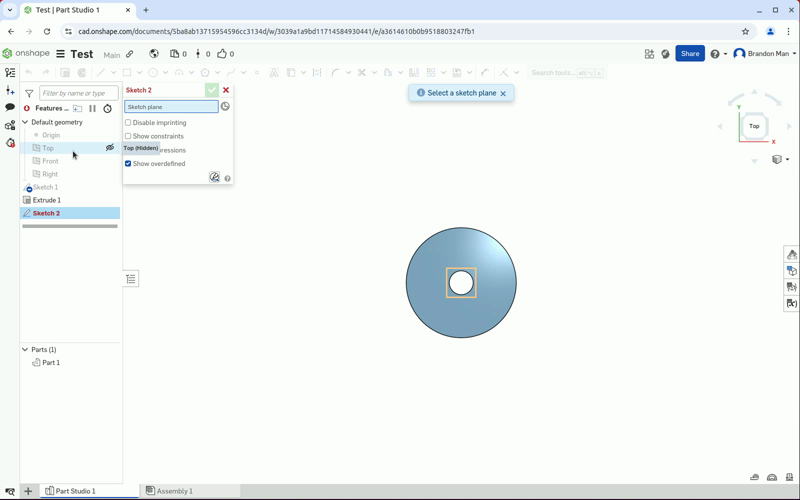
click(73, 150)
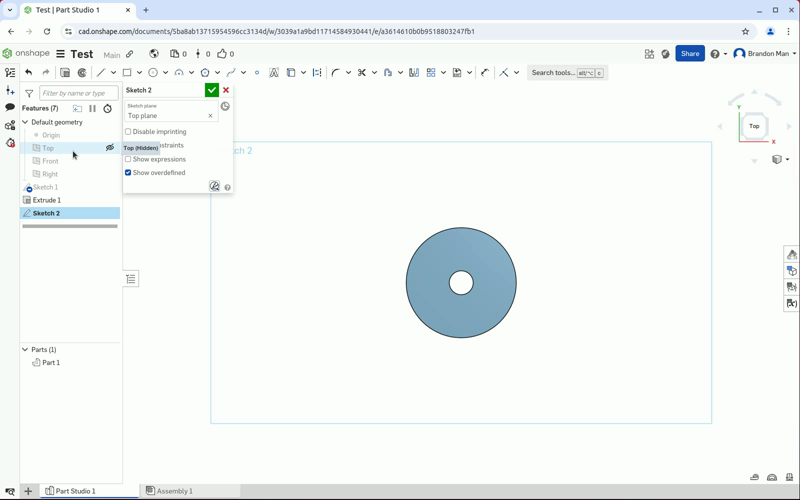
mouse_move(73, 352)
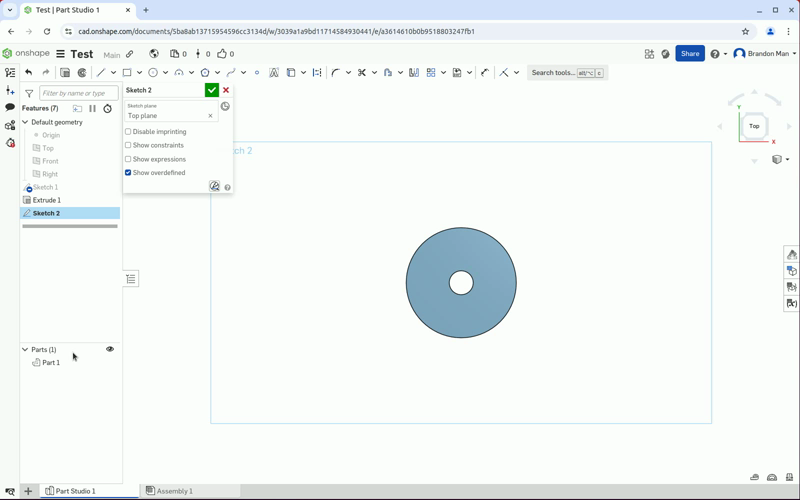
key(y)
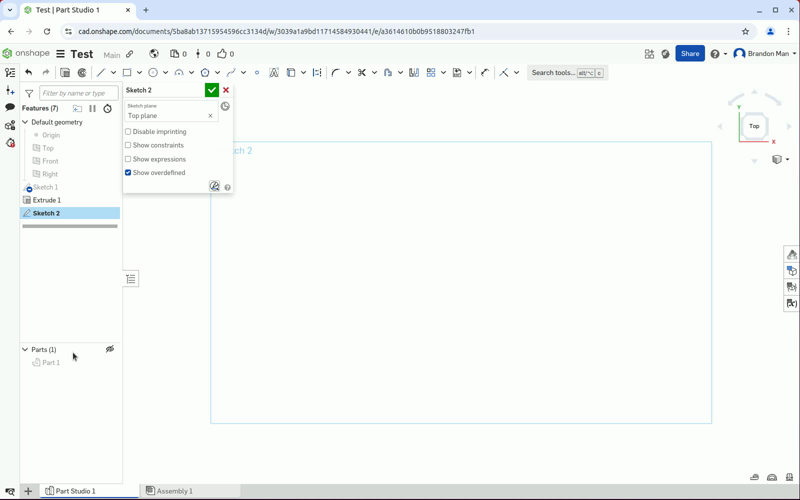
key(c)
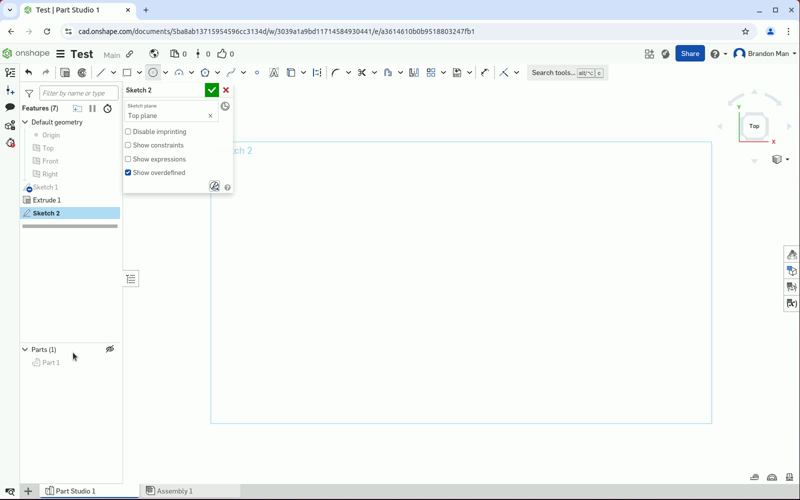
key_down(shift)
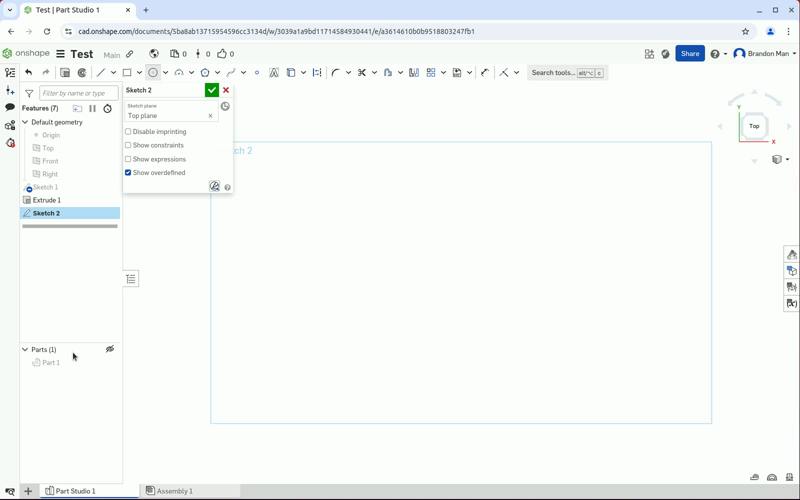
mouse_move(461, 282)
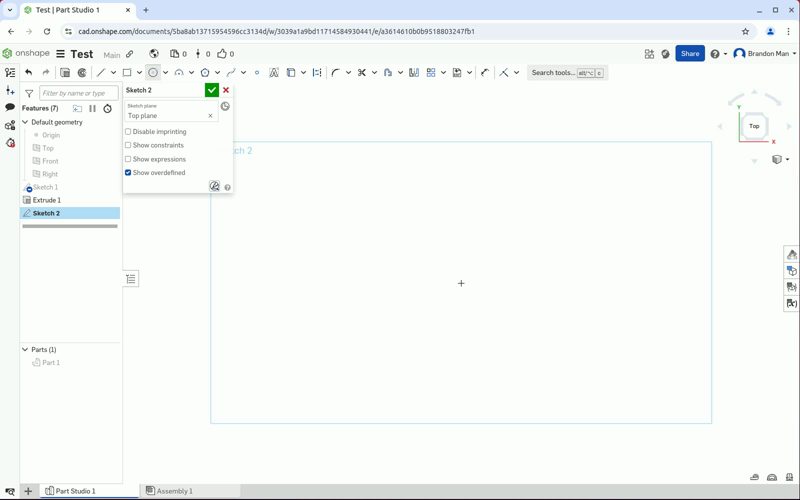
click(461, 282)
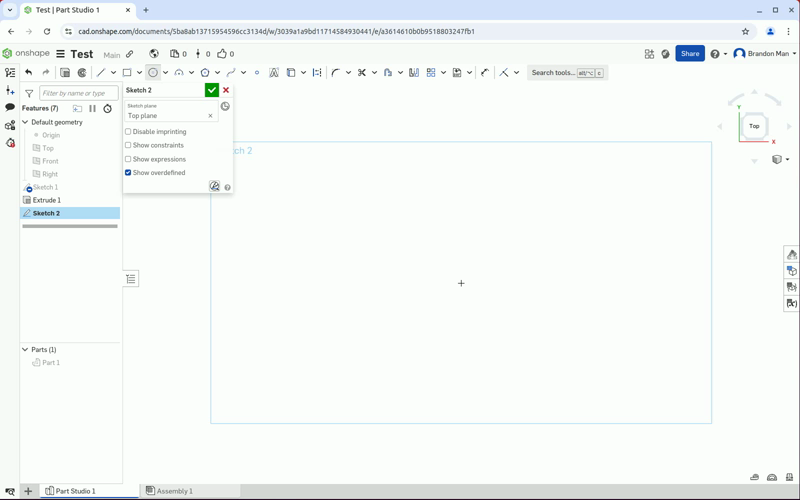
key_up(shift)
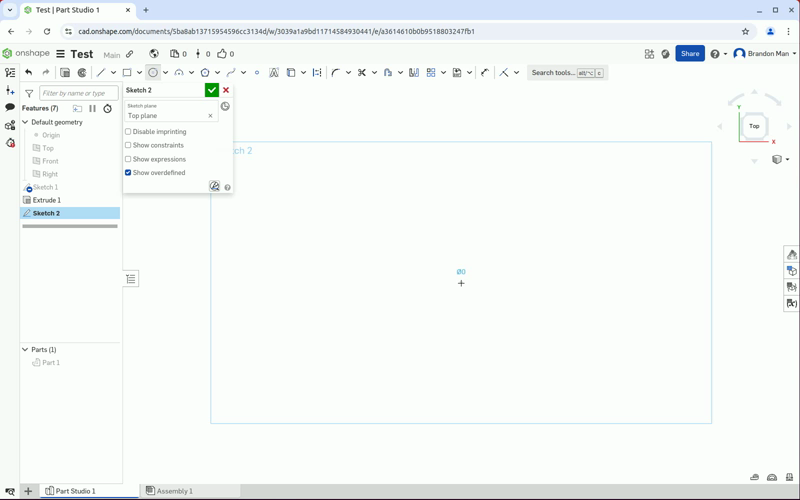
mouse_move(574, 282)
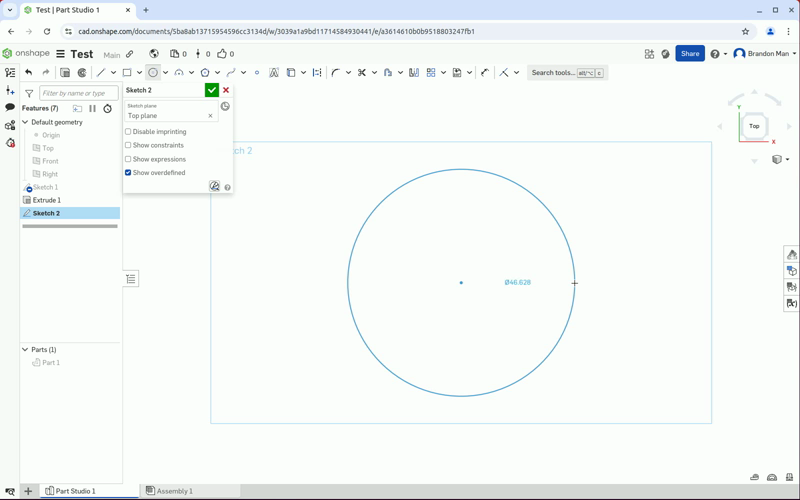
click(574, 282)
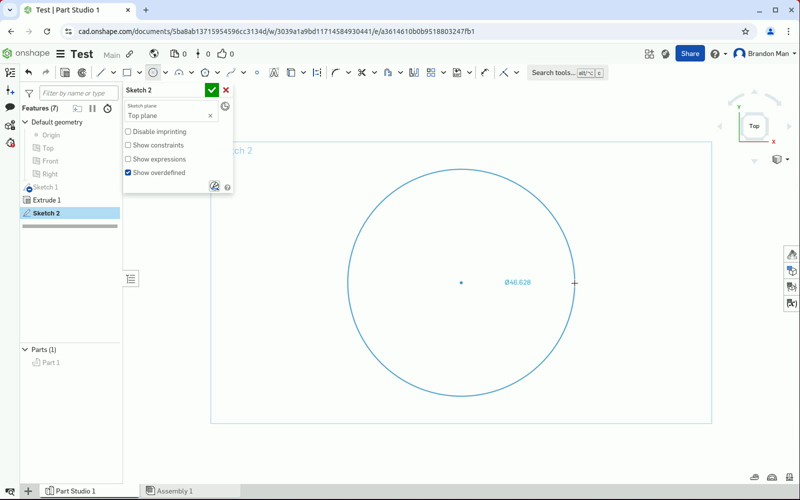
key(esc)
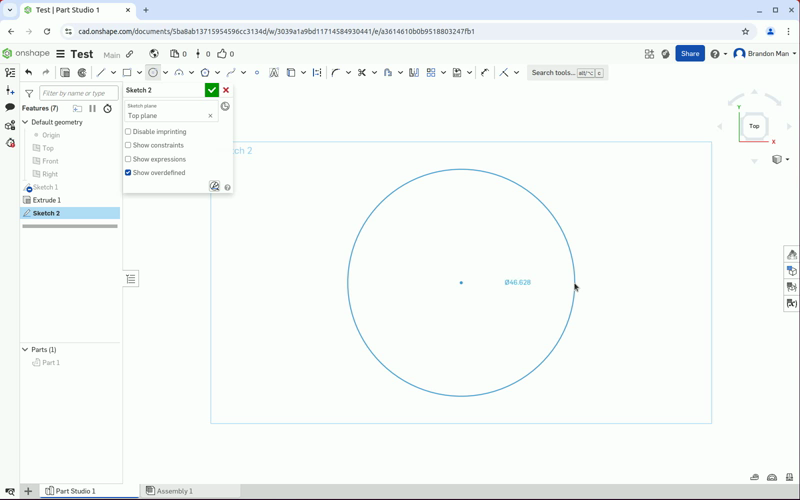
key(c)
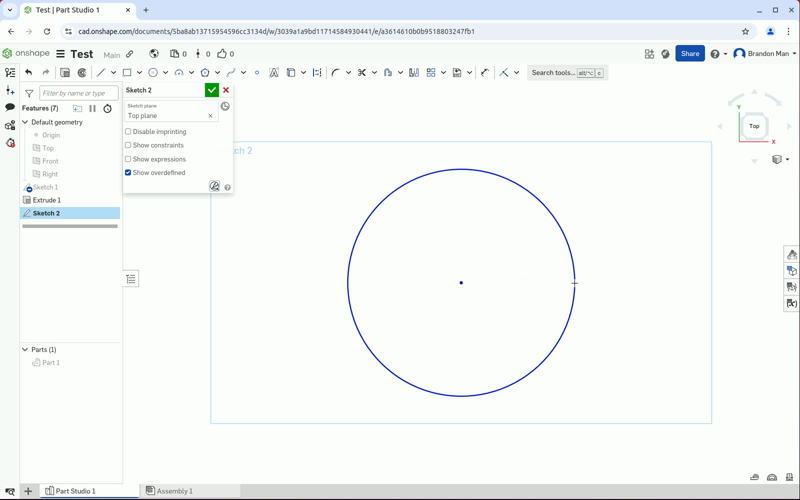
key_down(shift)
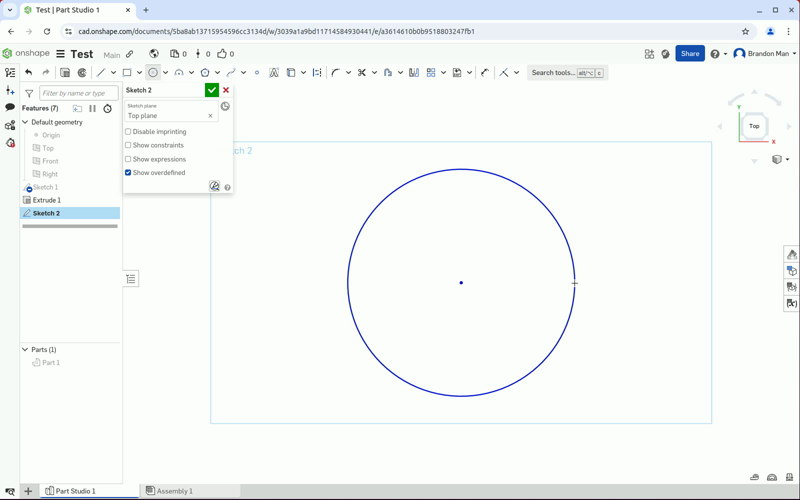
mouse_move(461, 282)
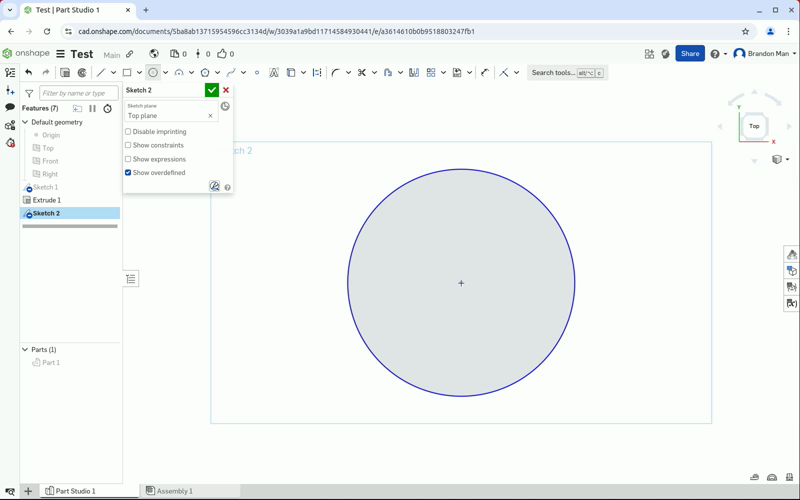
click(461, 282)
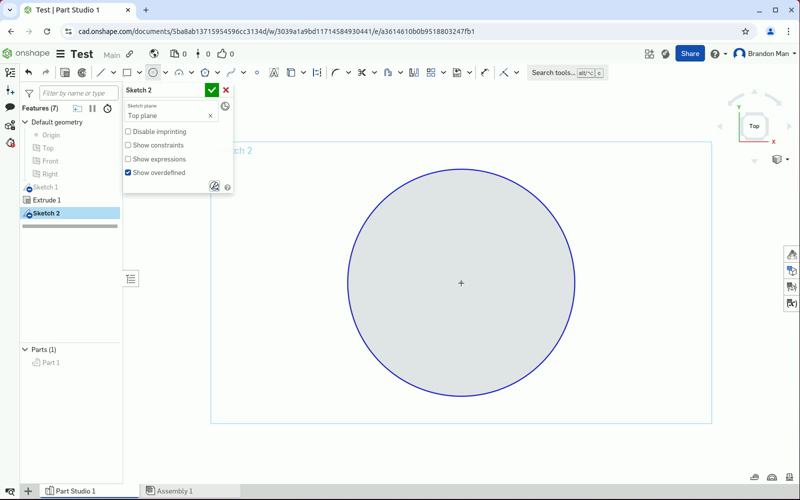
key_up(shift)
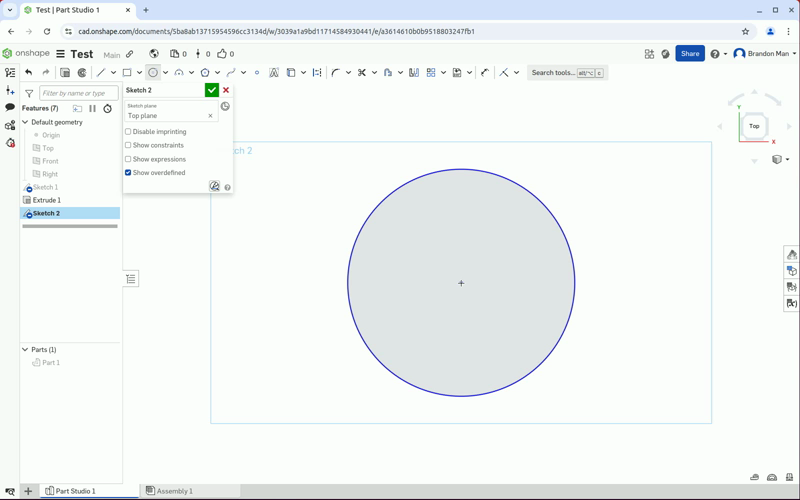
mouse_move(515, 282)
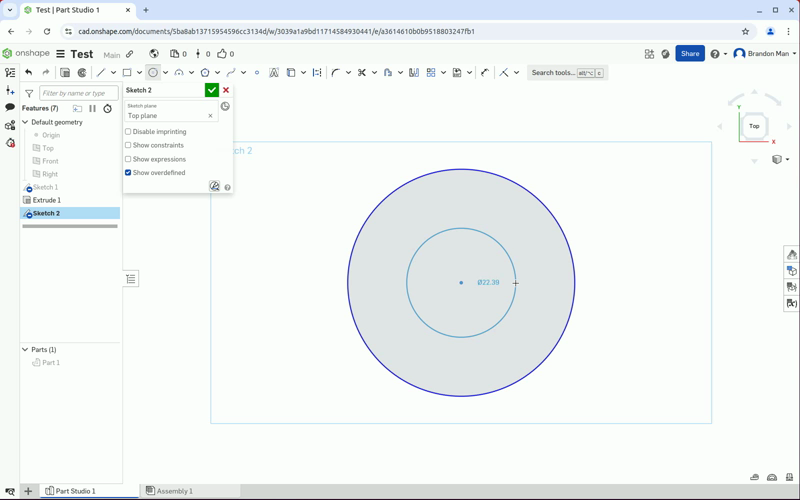
click(515, 282)
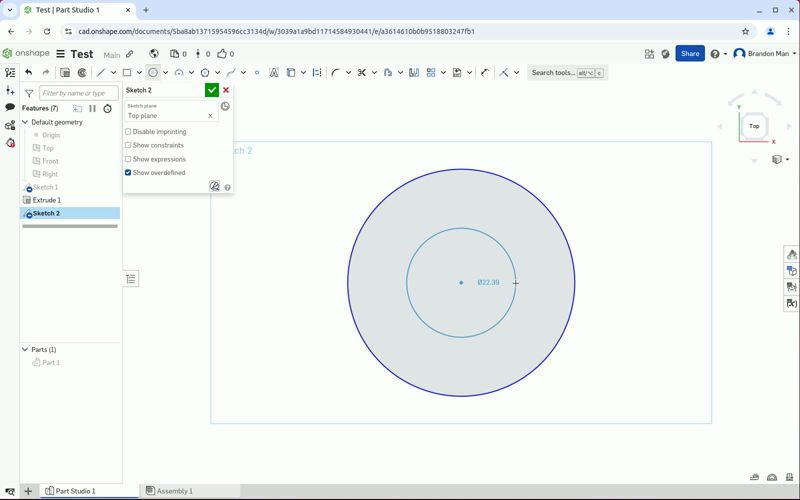
key(esc)
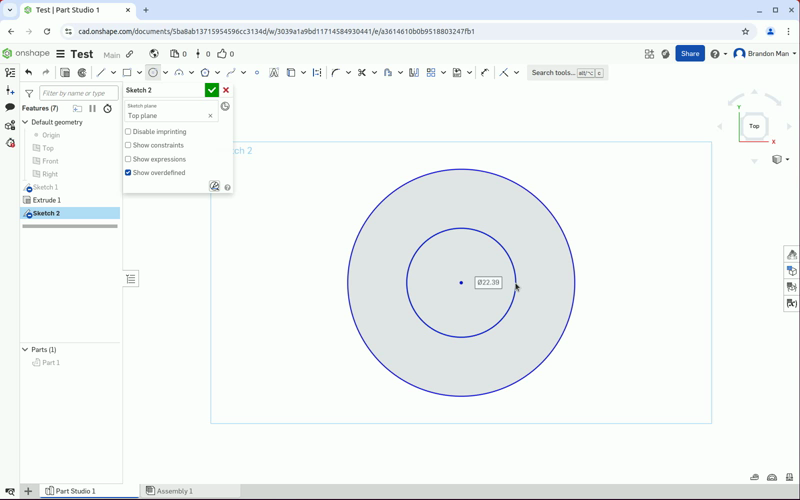
mouse_move(461, 195)
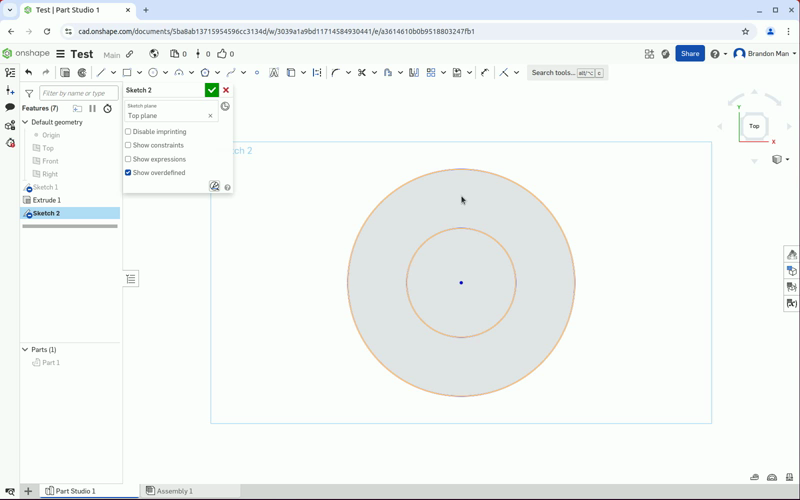
click(461, 195)
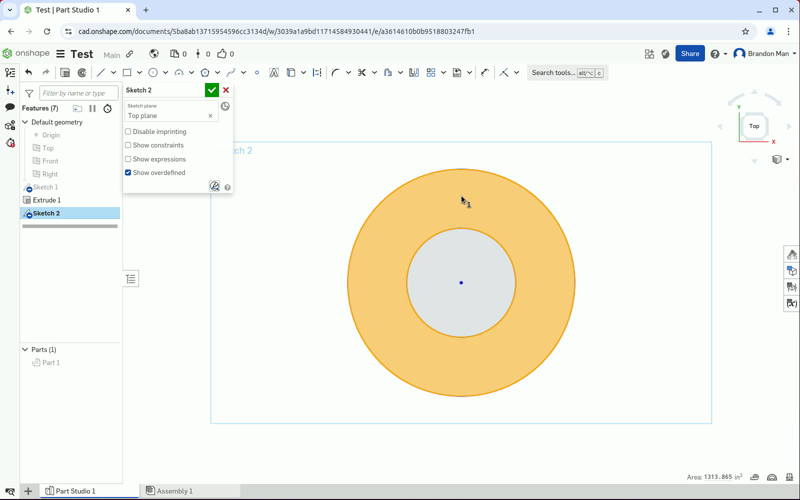
mouse_move(73, 352)
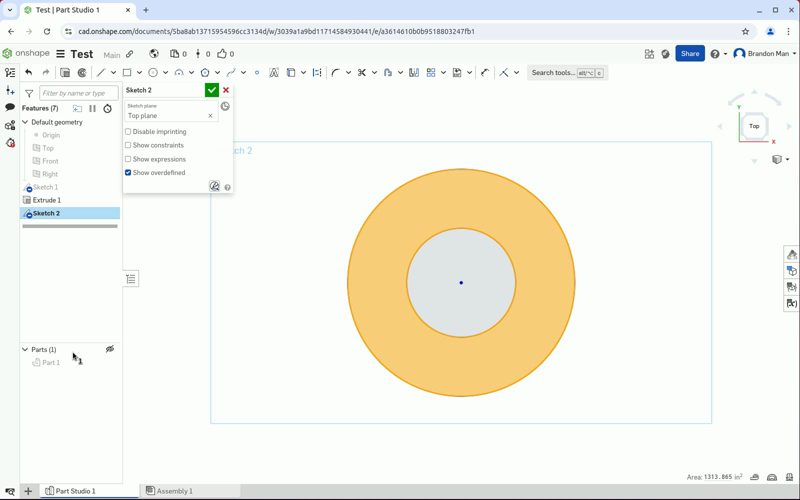
key(shift+y)
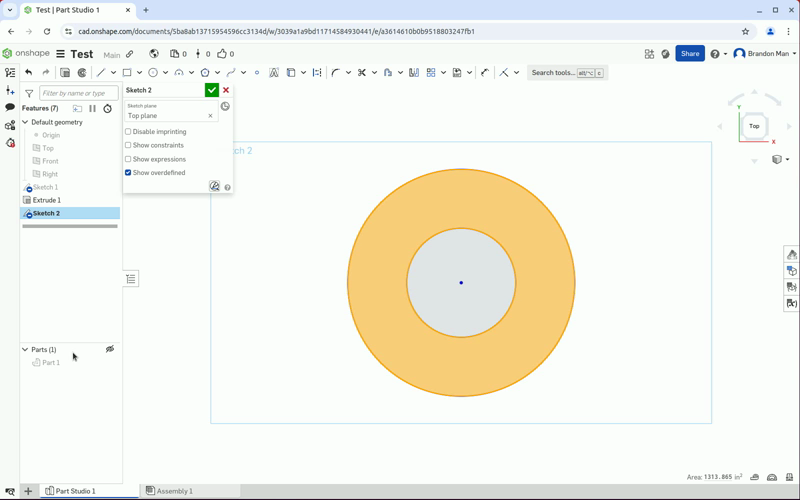
key(shift+e)
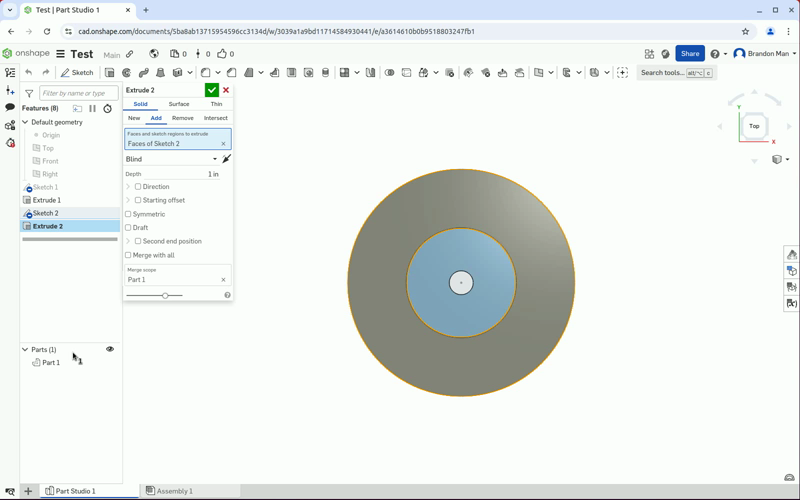
mouse_move(143, 106)
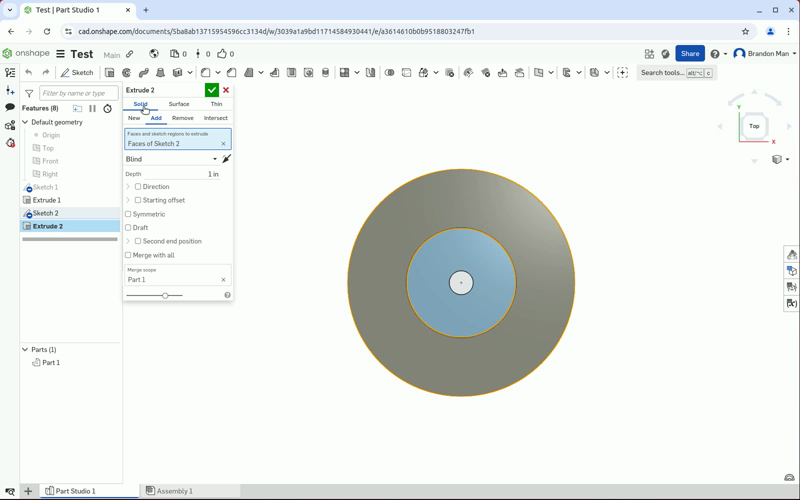
click(143, 106)
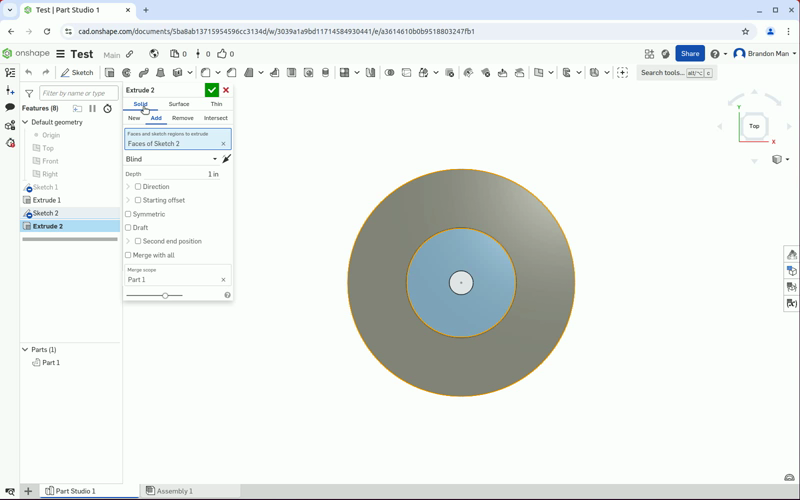
mouse_move(137, 120)
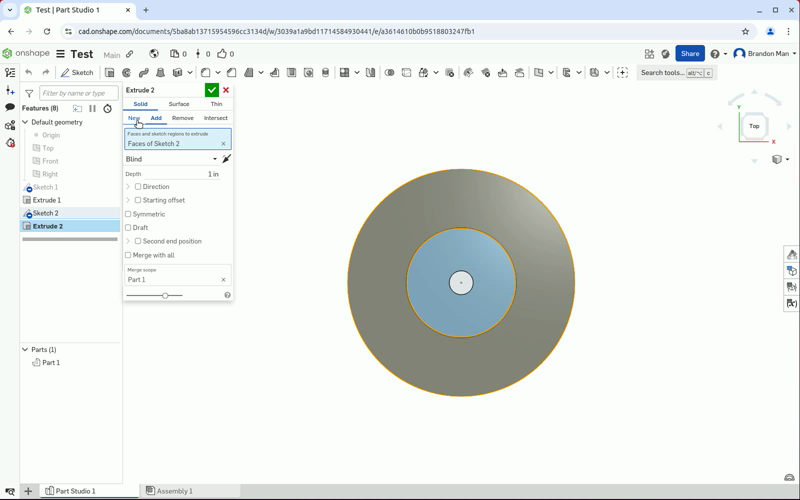
click(137, 120)
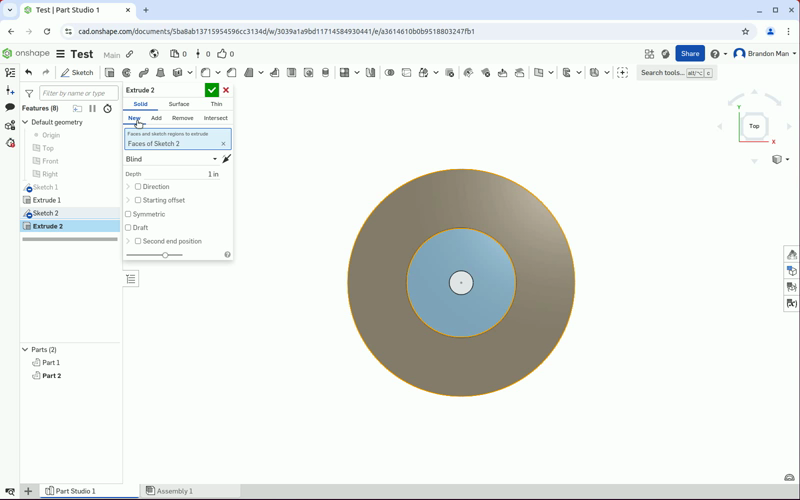
key(tab, 4)
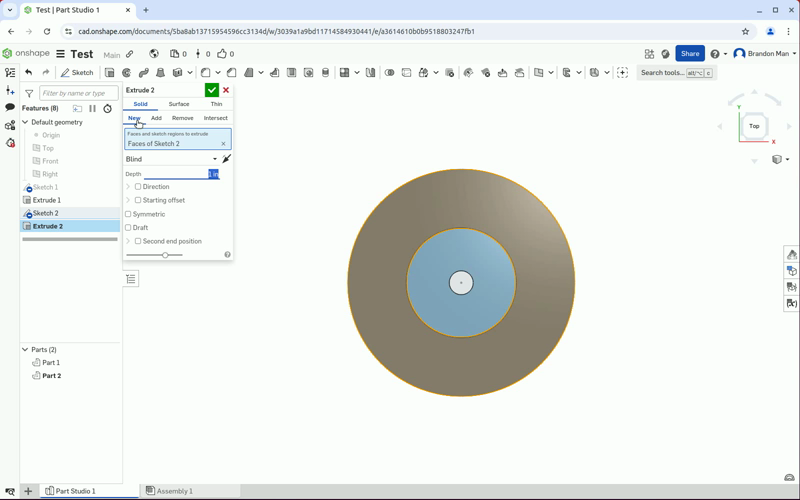
text(4.092)
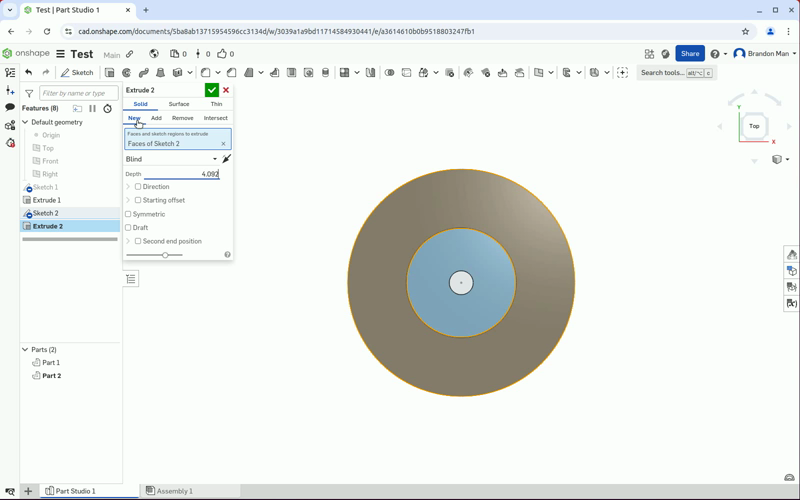
key(enter)
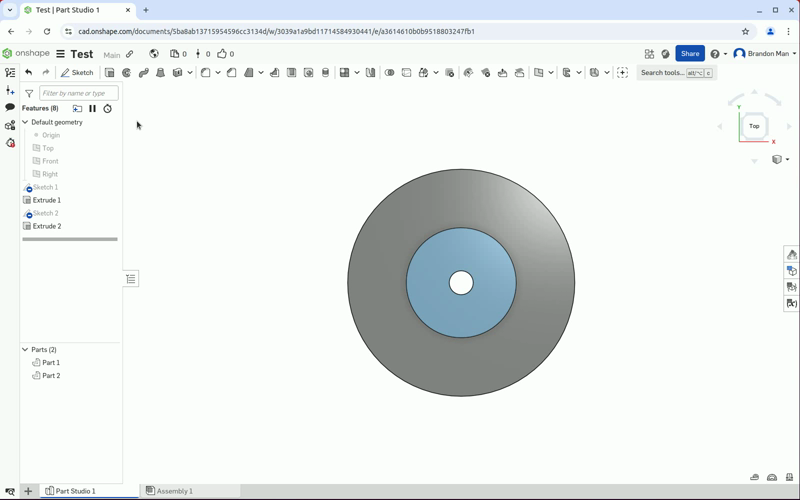
key(shift+h)
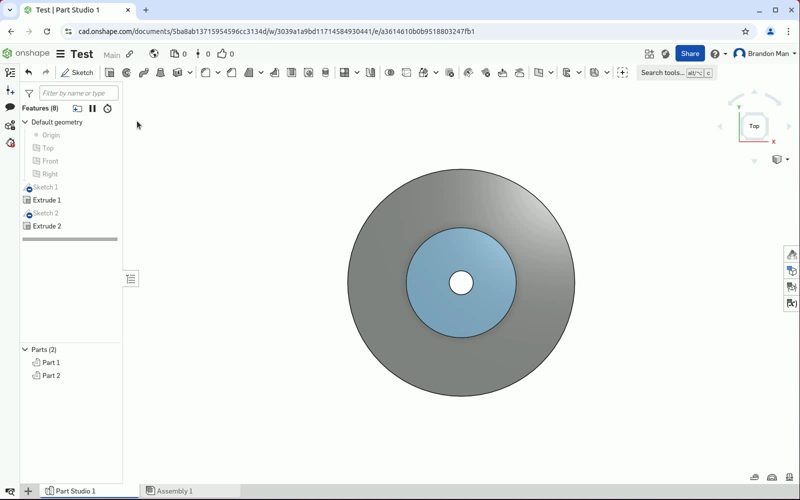
key(shift+h)
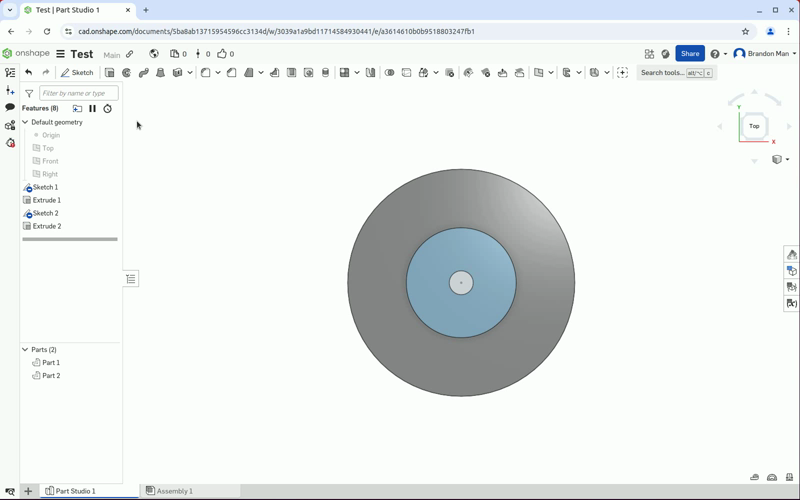
key(shift+7)
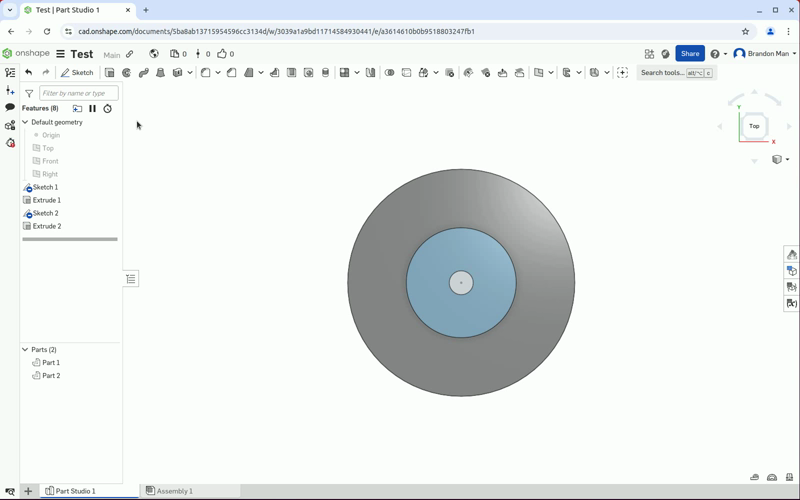
key(up, 3)
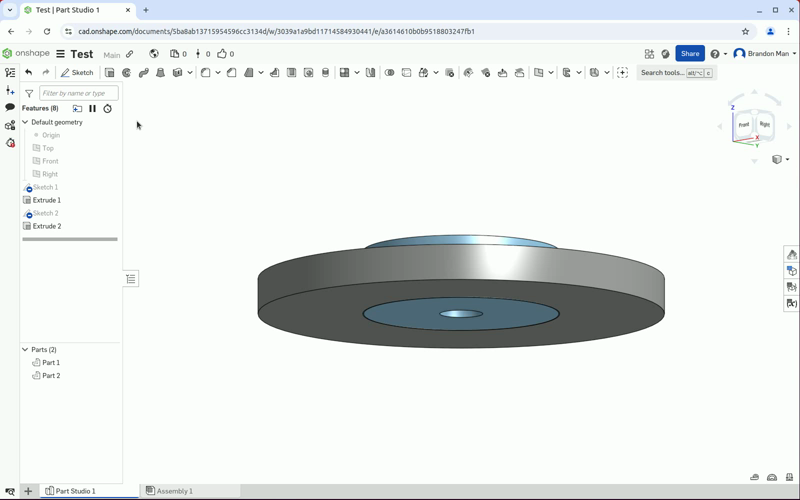
key(left, 3)
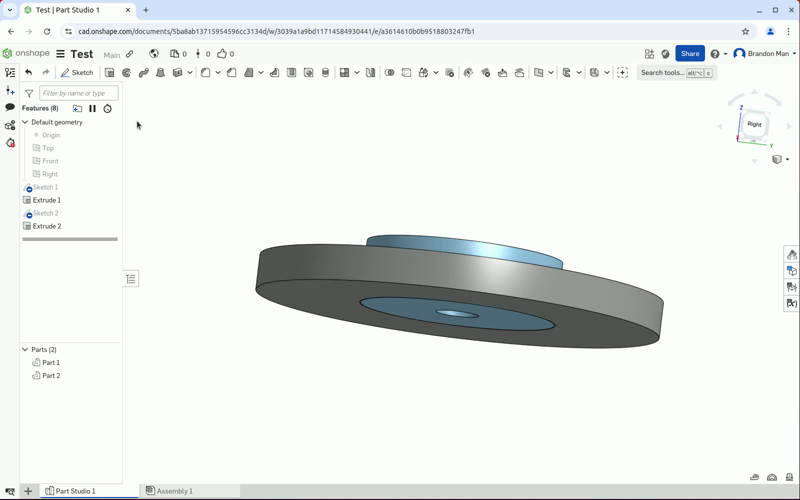
key(right, 3)
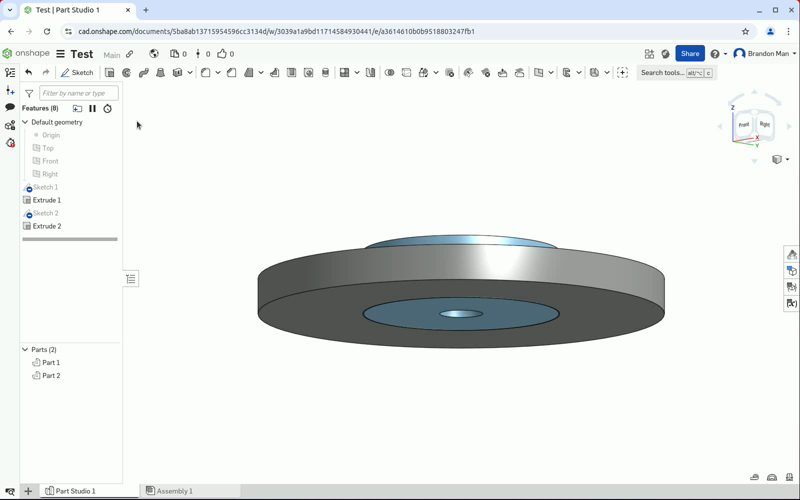
key(down, 3)
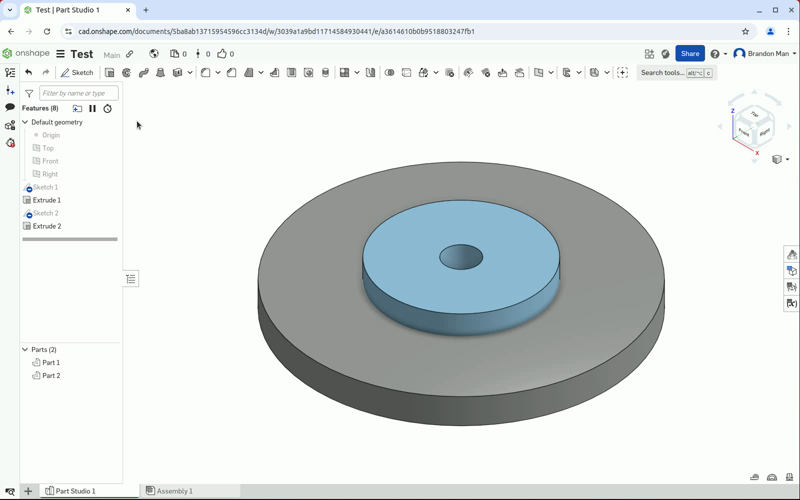
mouse_move(73, 189)
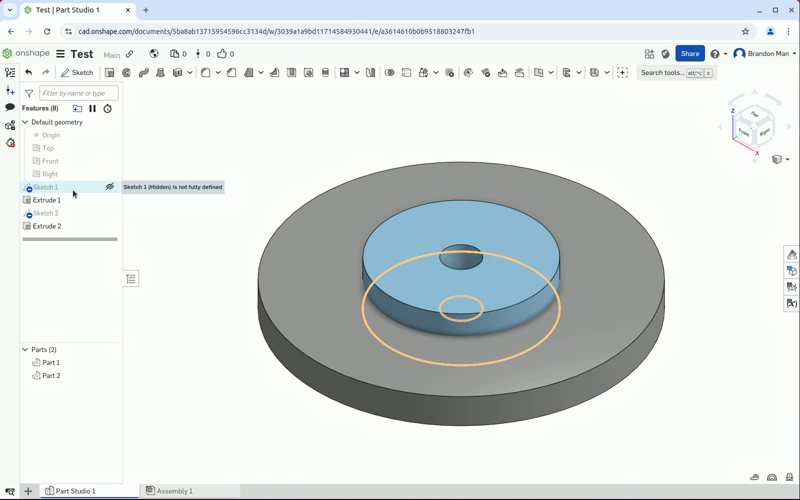
click(73, 189)